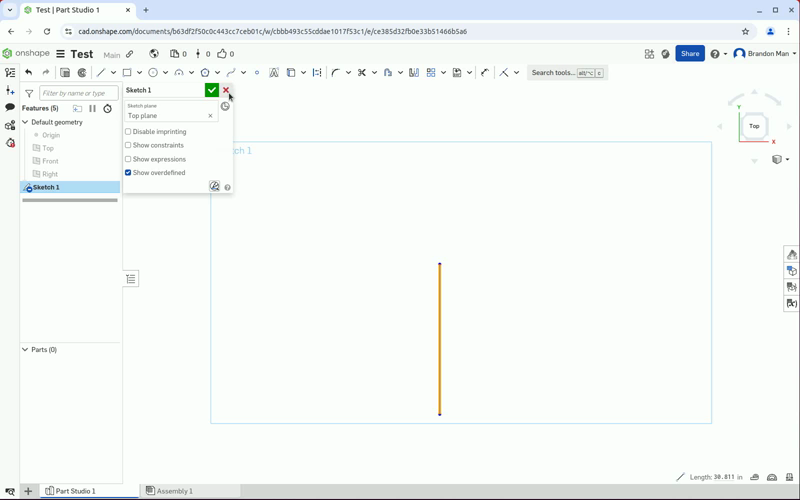
key(shift+h)
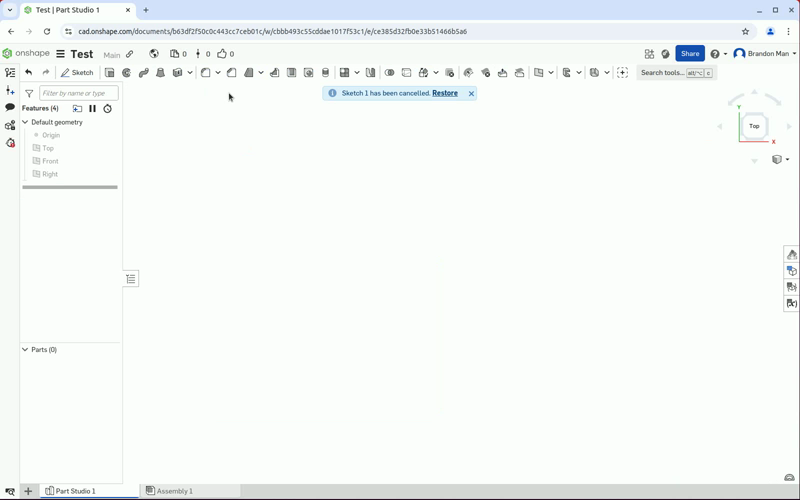
key(shift+s)
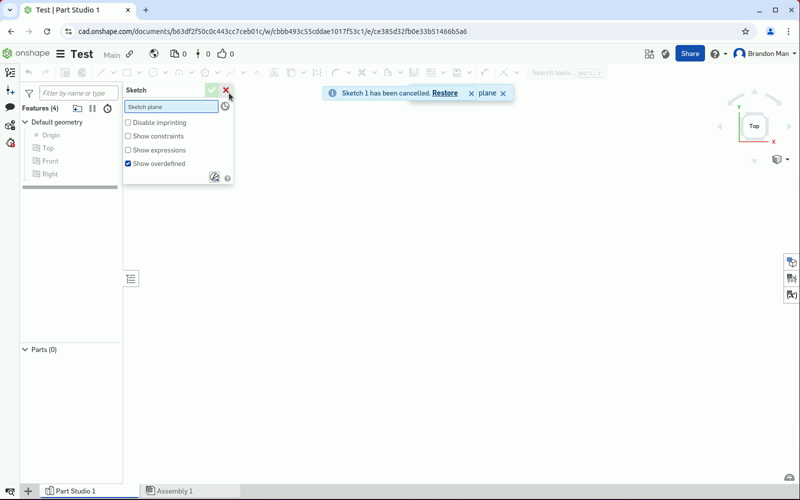
mouse_move(73, 150)
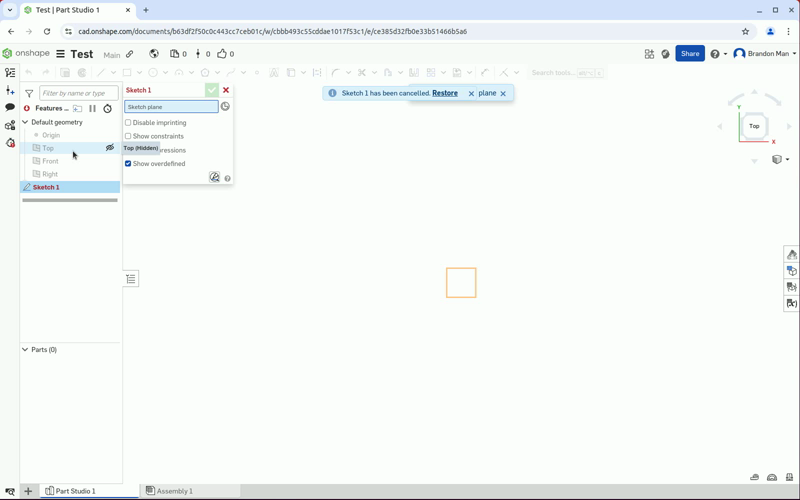
click(73, 150)
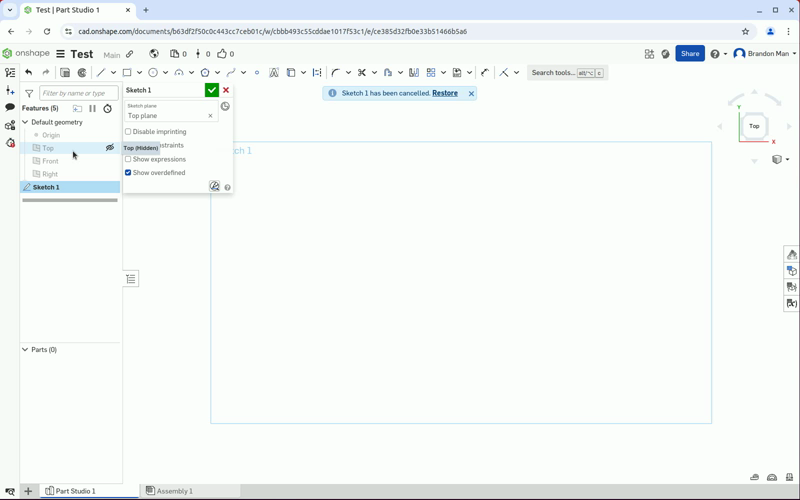
mouse_move(73, 352)
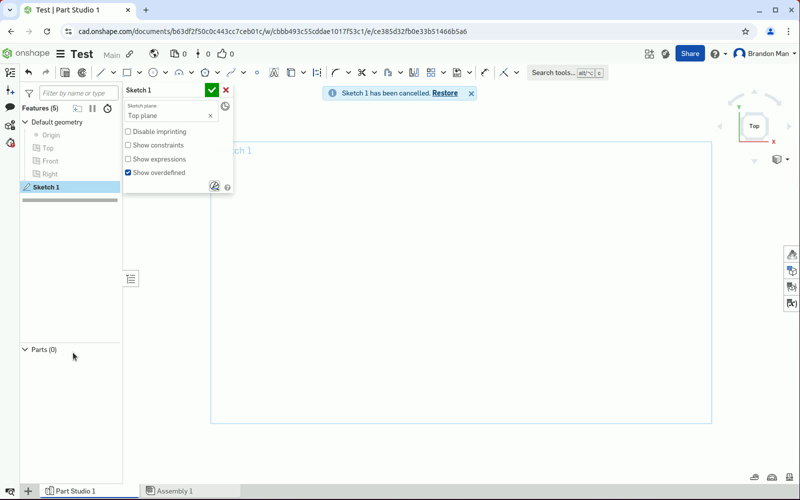
key(y)
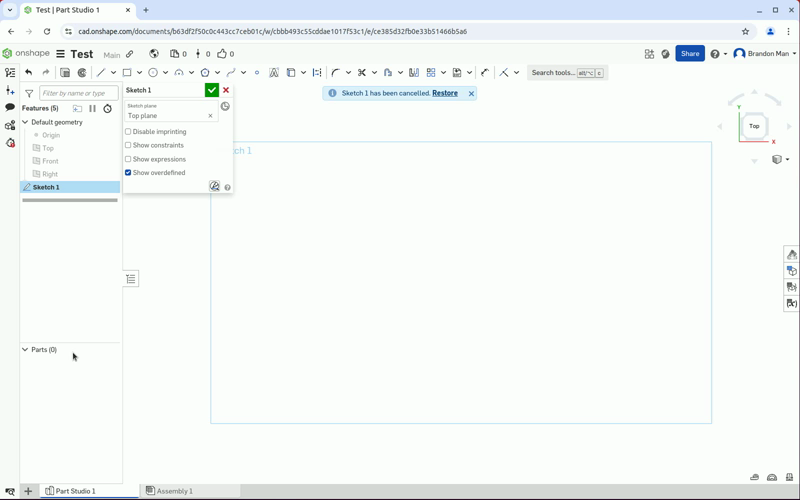
key(c)
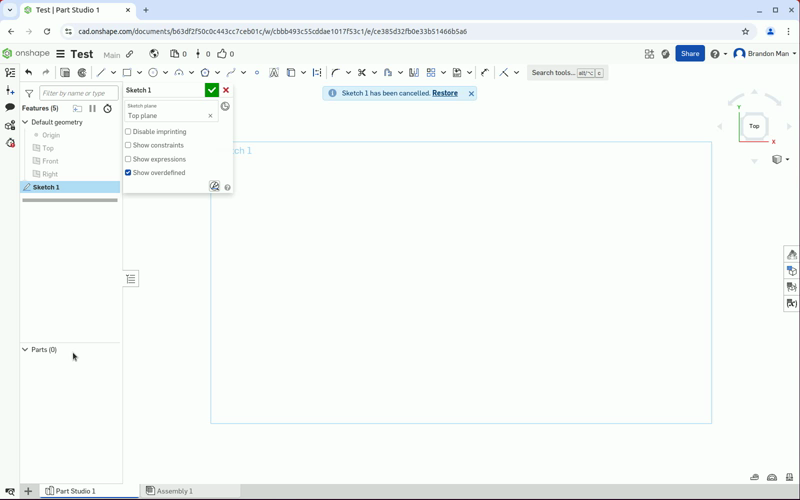
key_down(shift)
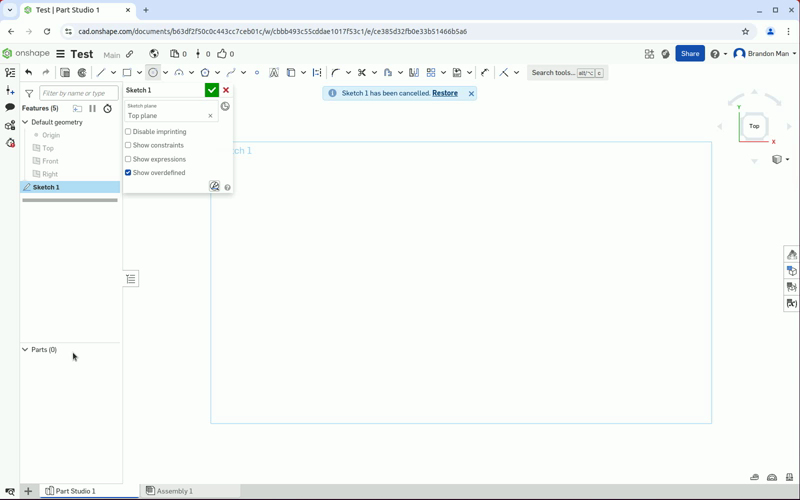
mouse_move(461, 282)
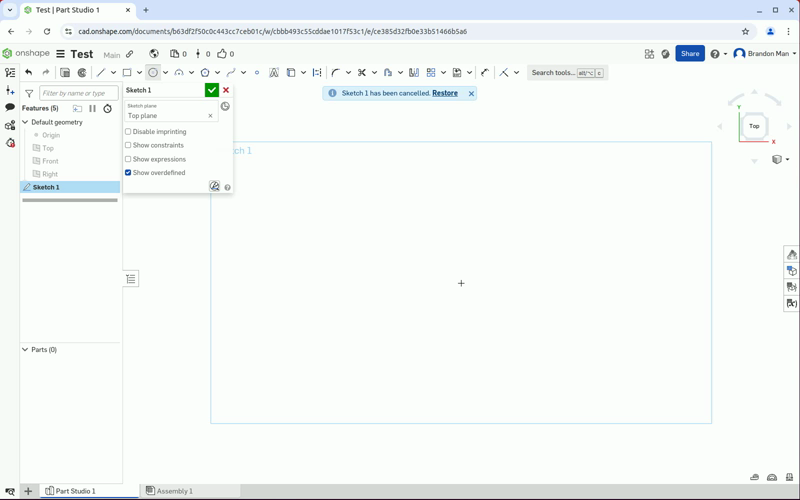
click(461, 282)
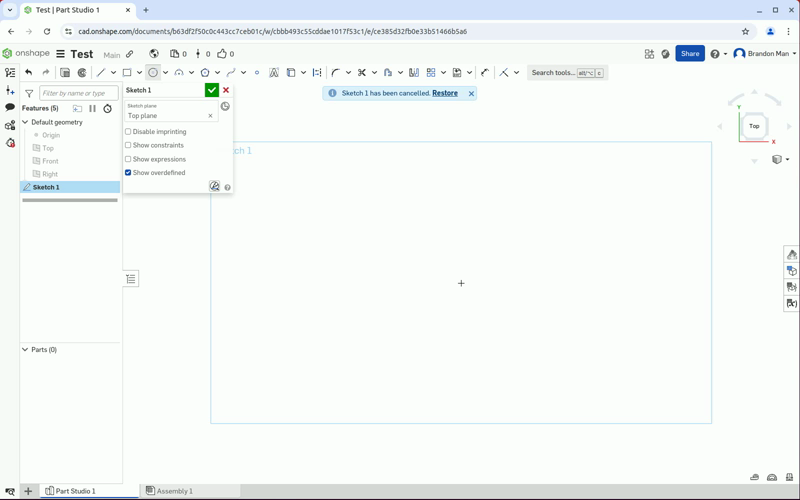
key_up(shift)
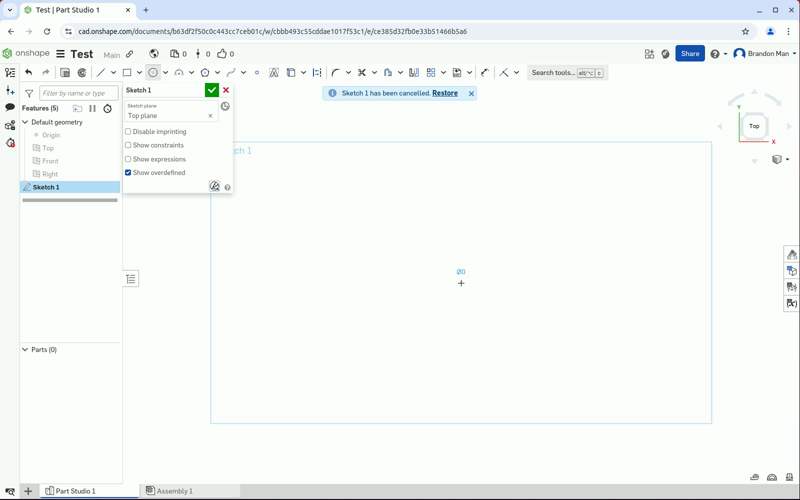
mouse_move(574, 282)
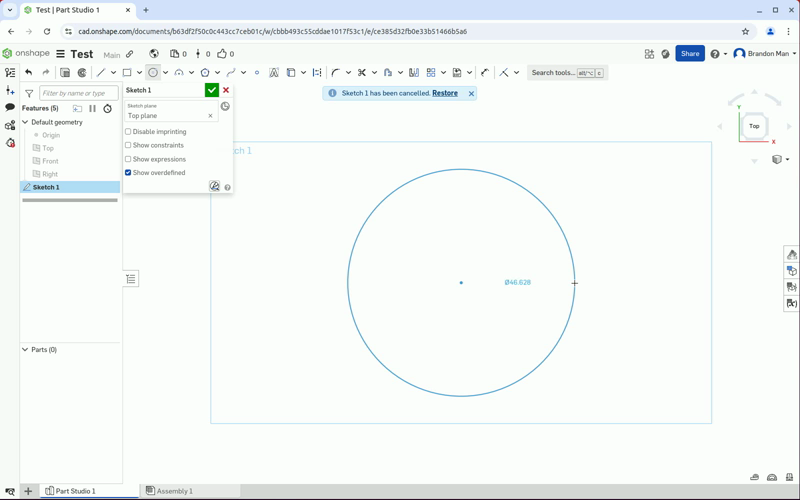
click(574, 282)
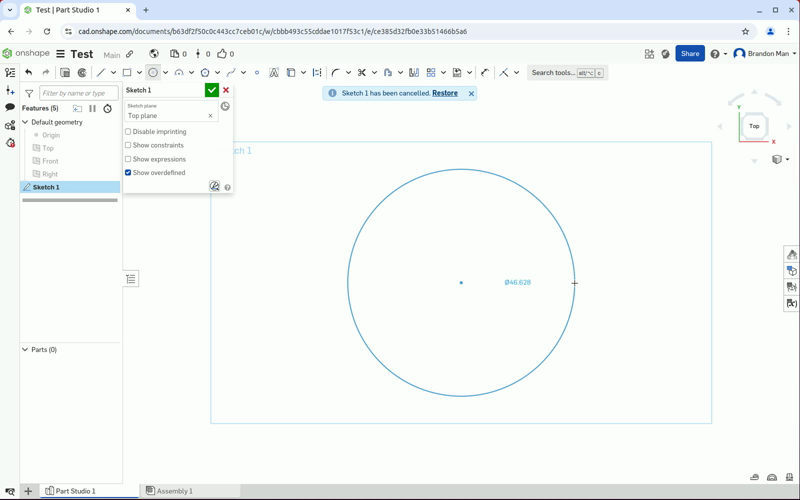
key(esc)
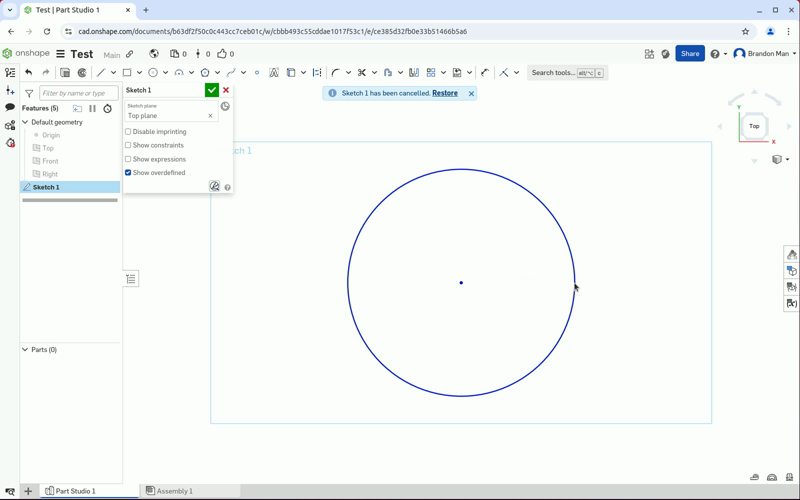
mouse_move(411, 215)
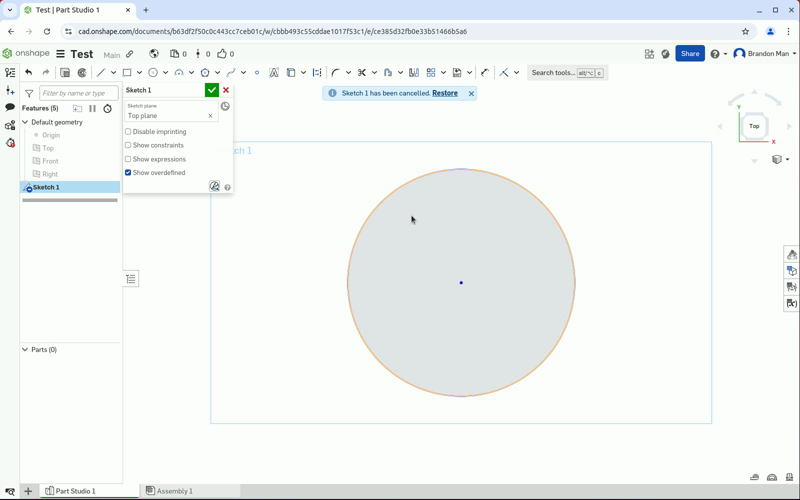
click(411, 215)
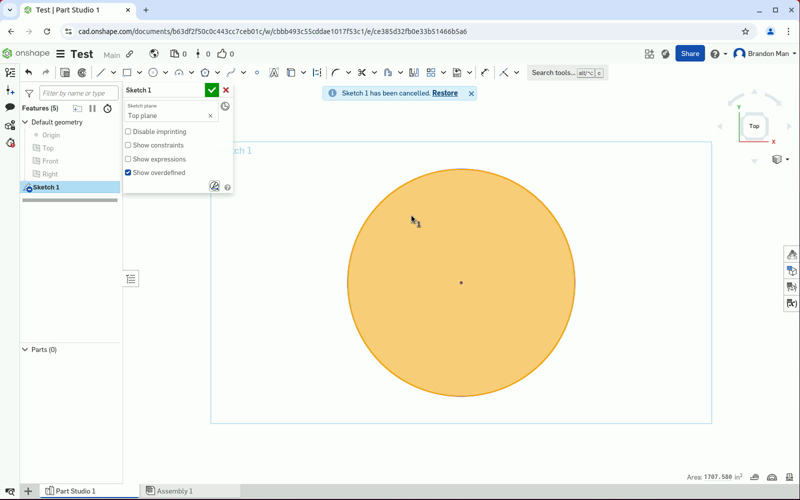
mouse_move(73, 352)
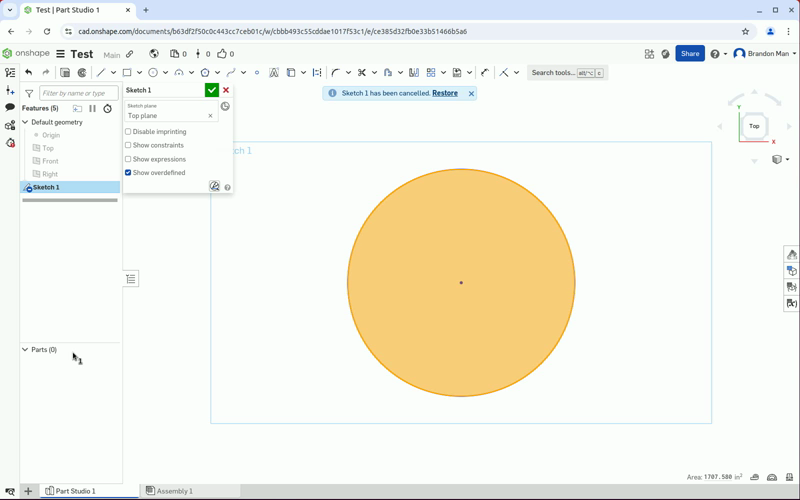
key(shift+y)
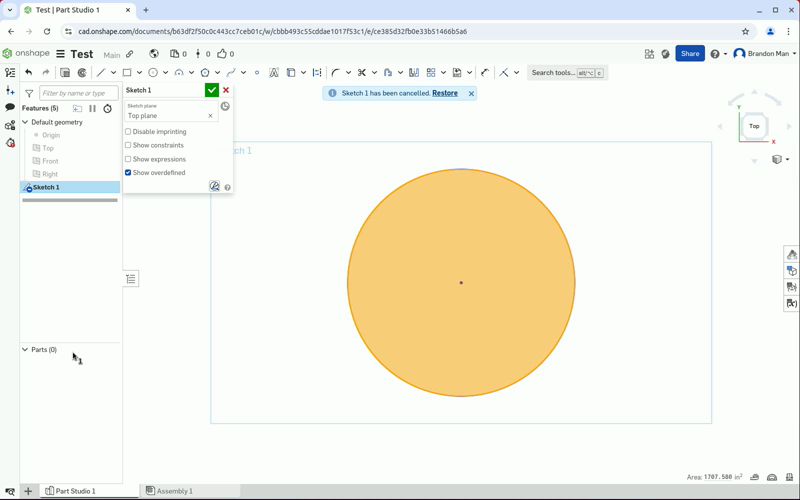
key(shift+e)
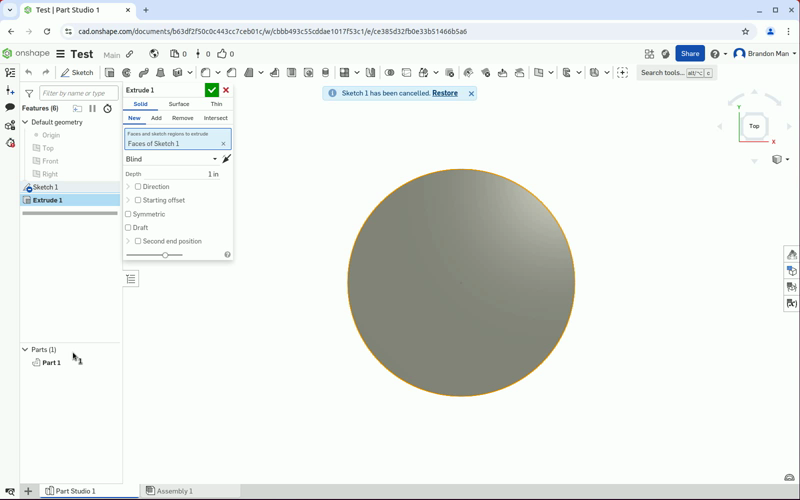
mouse_move(143, 106)
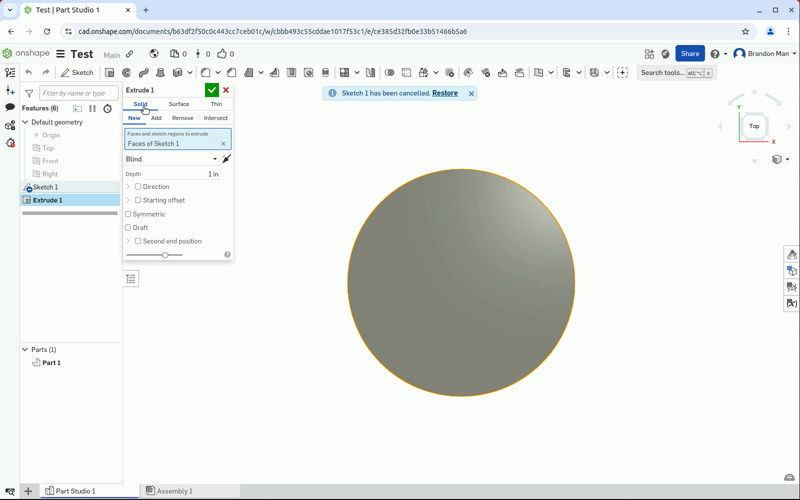
click(143, 106)
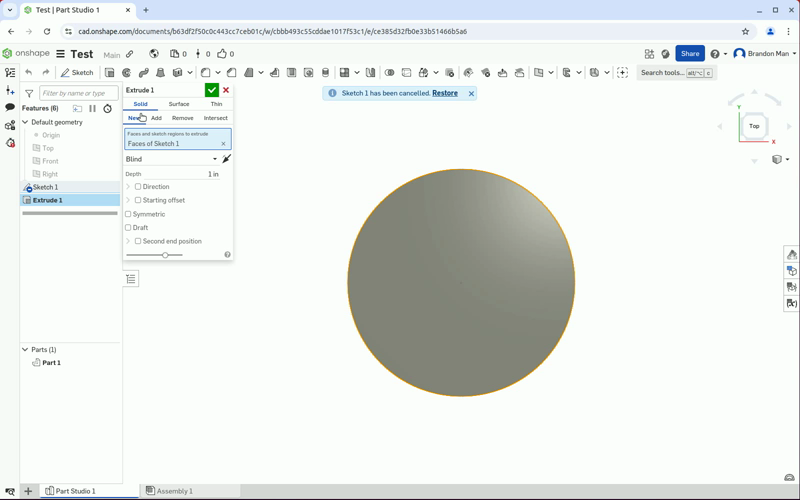
mouse_move(137, 120)
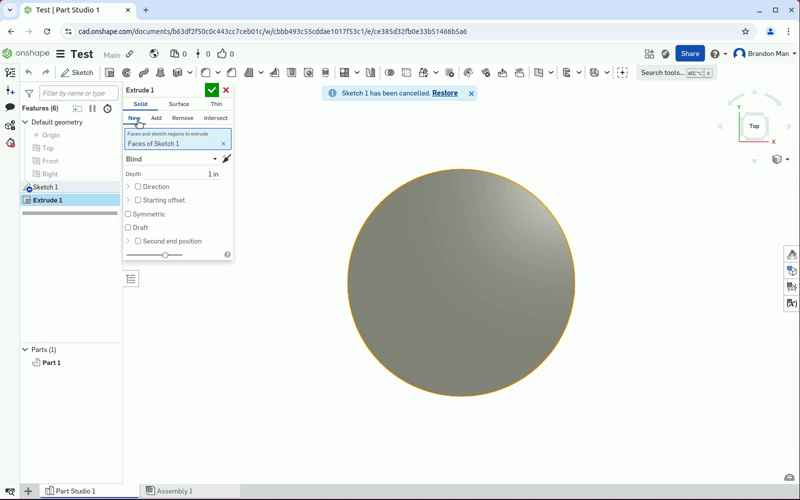
click(137, 120)
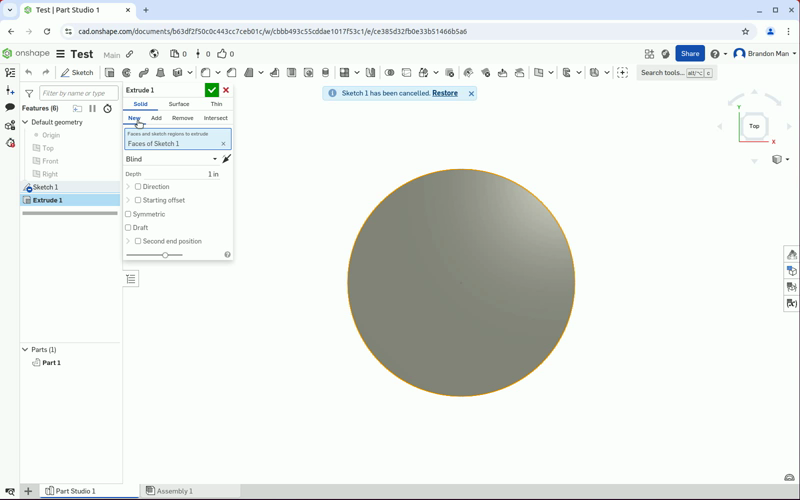
key(tab, 4)
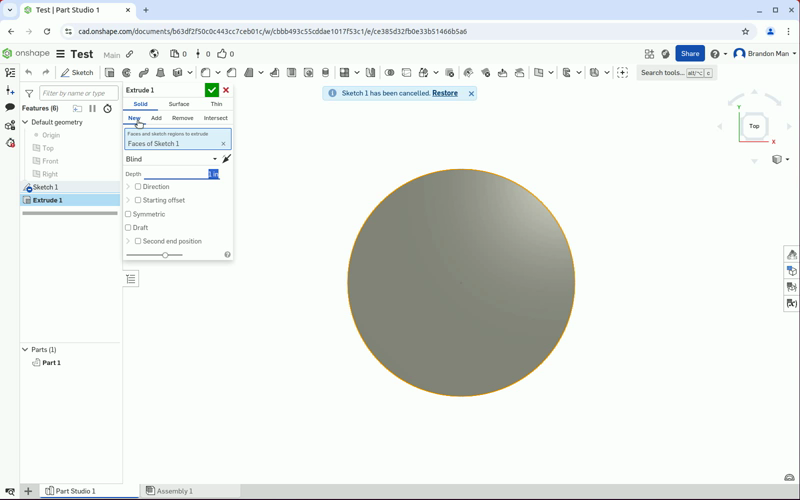
text(15.405)
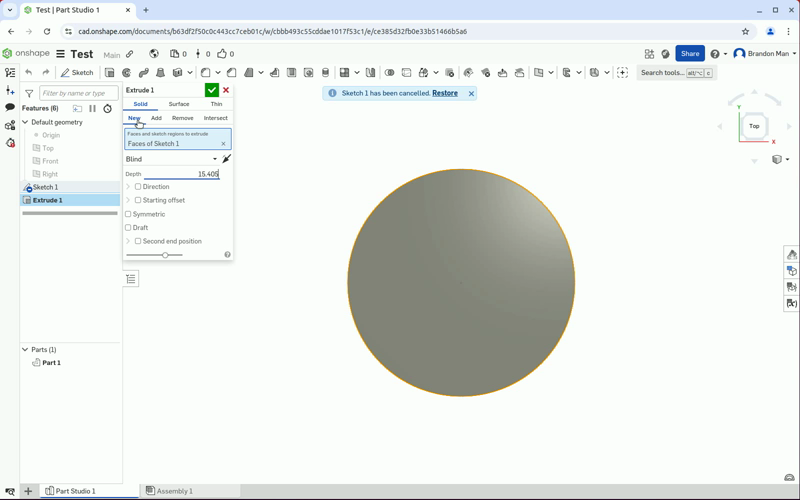
key(enter)
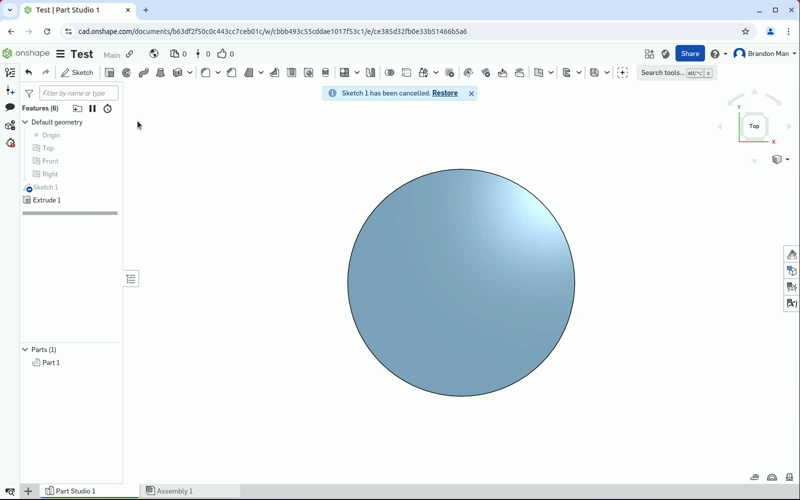
key(shift+h)
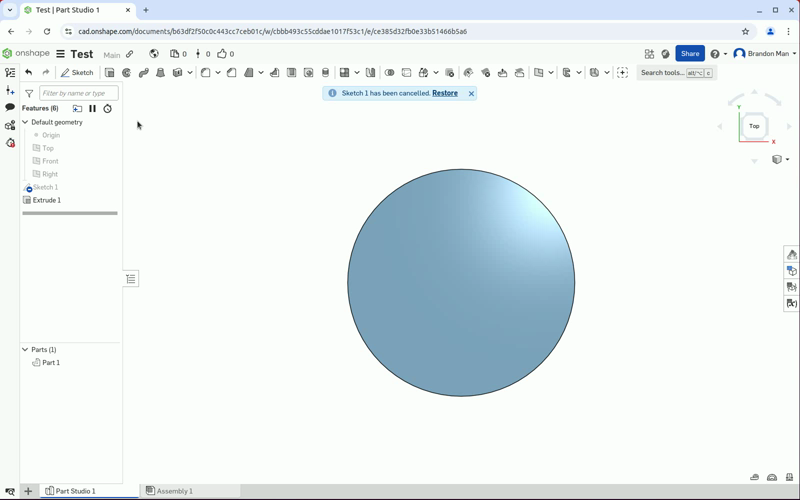
key(shift+h)
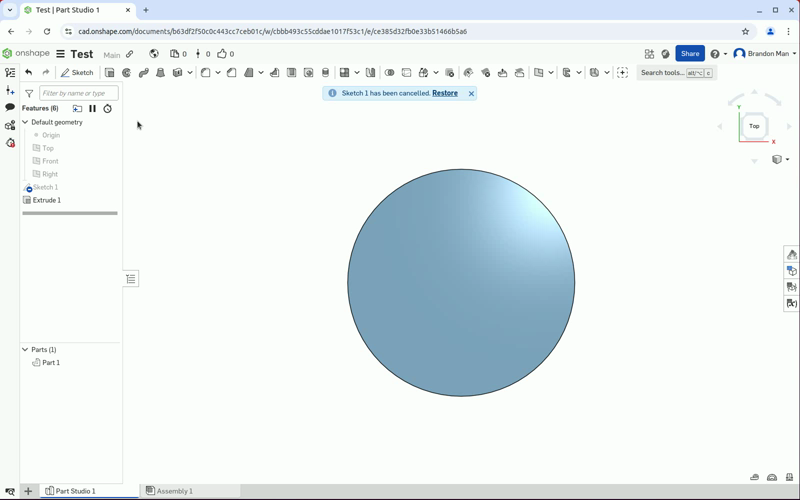
mouse_move(73, 189)
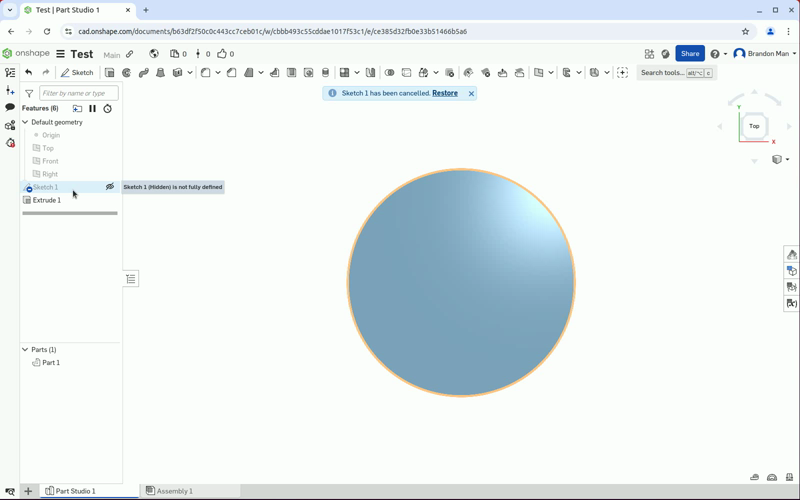
click(73, 189)
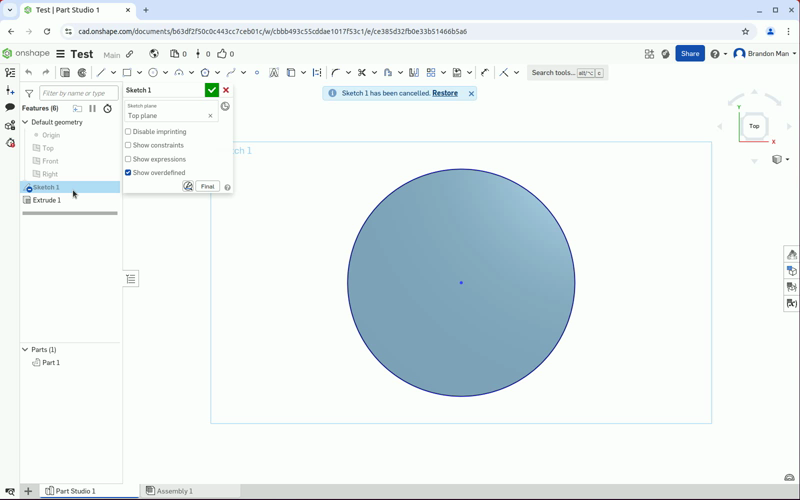
mouse_move(229, 92)
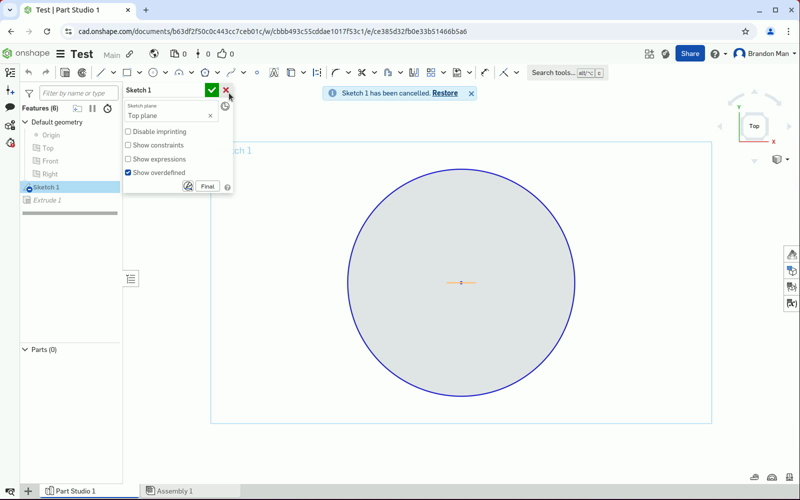
click(229, 92)
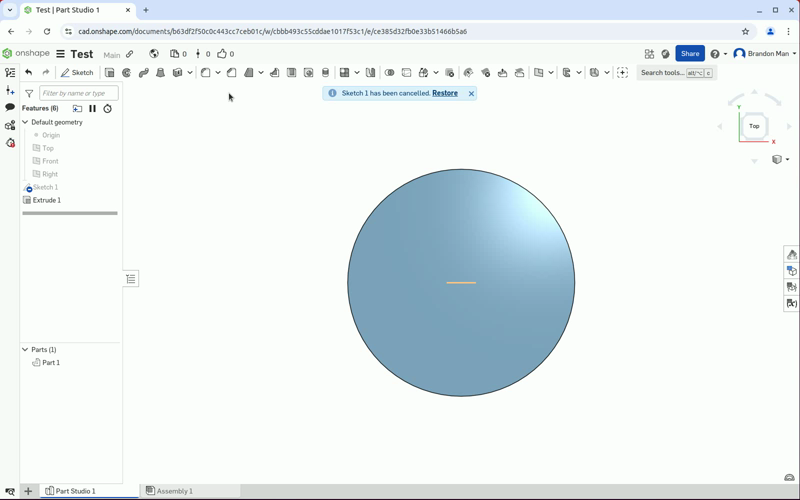
mouse_move(541, 75)
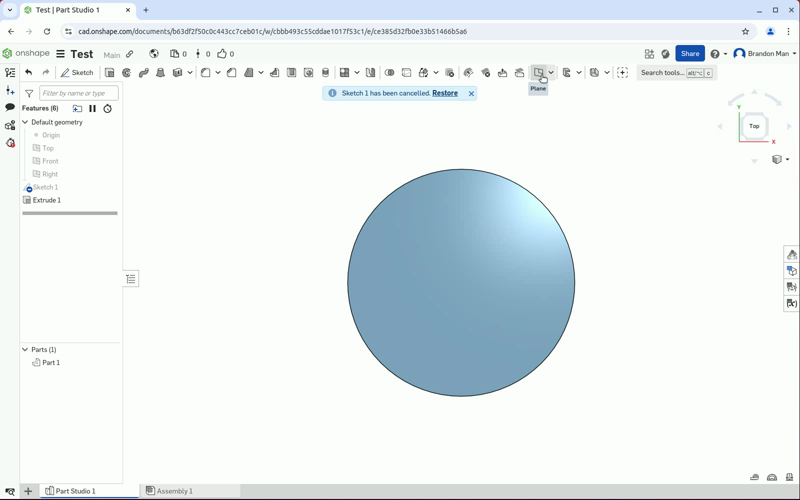
click(541, 75)
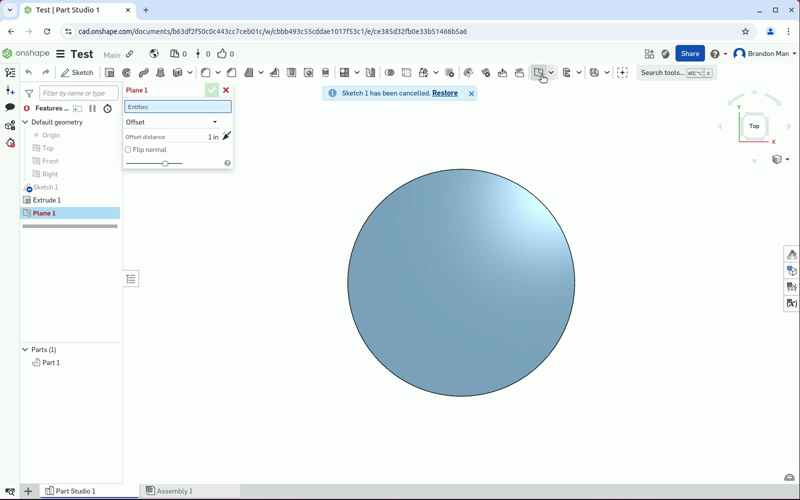
mouse_move(73, 150)
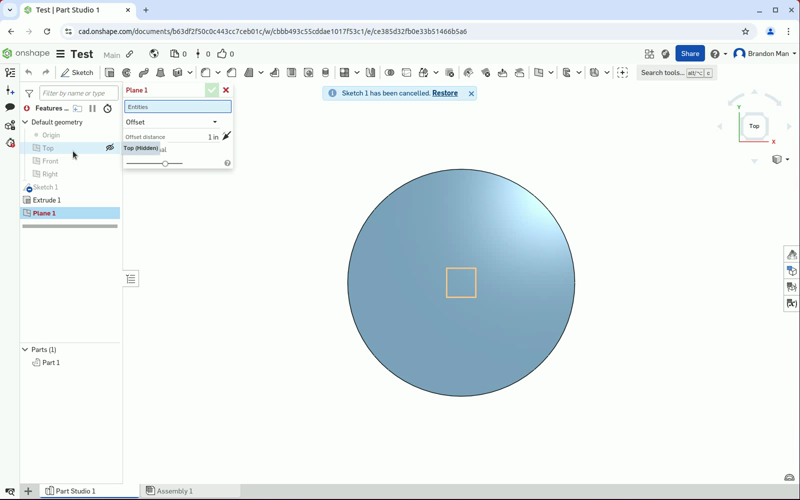
click(73, 150)
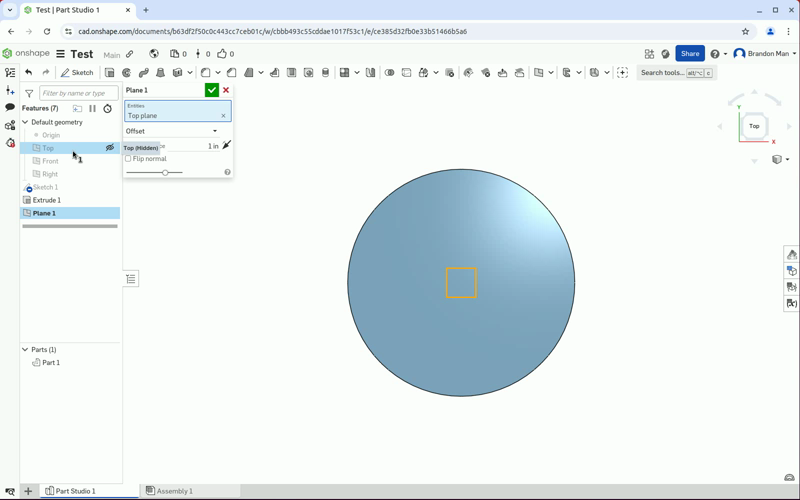
key(tab, 2)
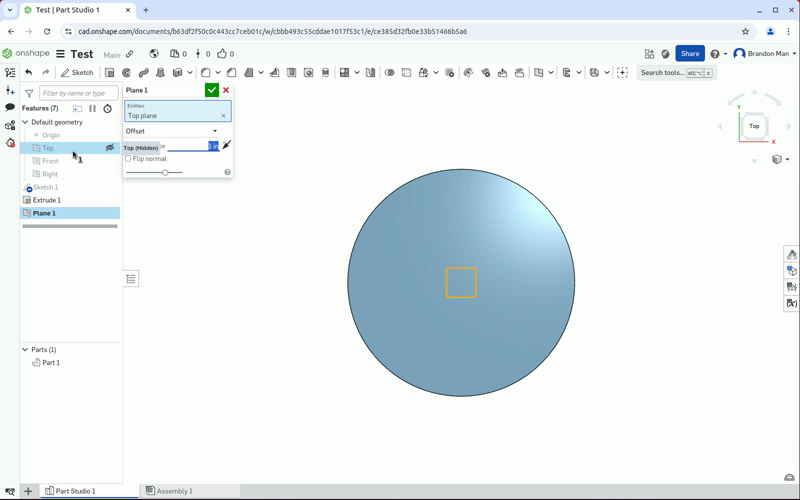
text(15.405)
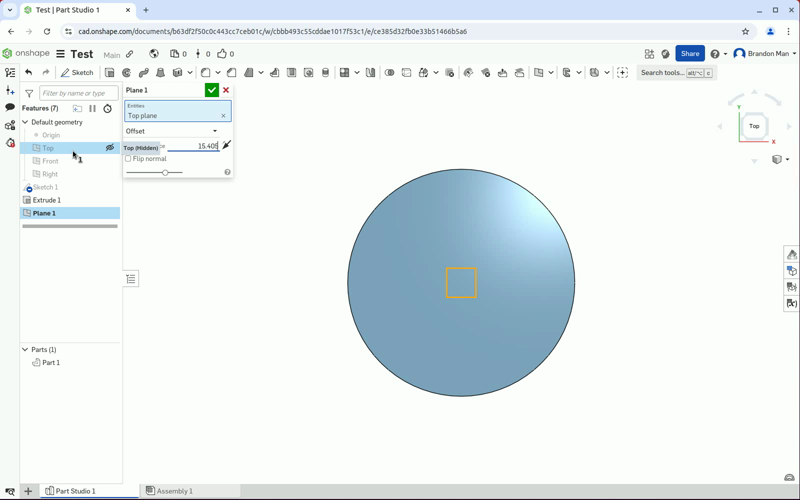
key(enter, 2)
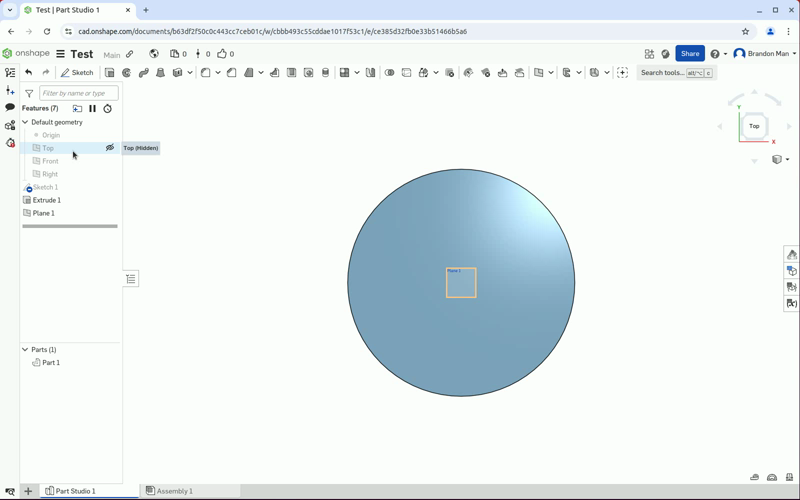
key(shift+s)
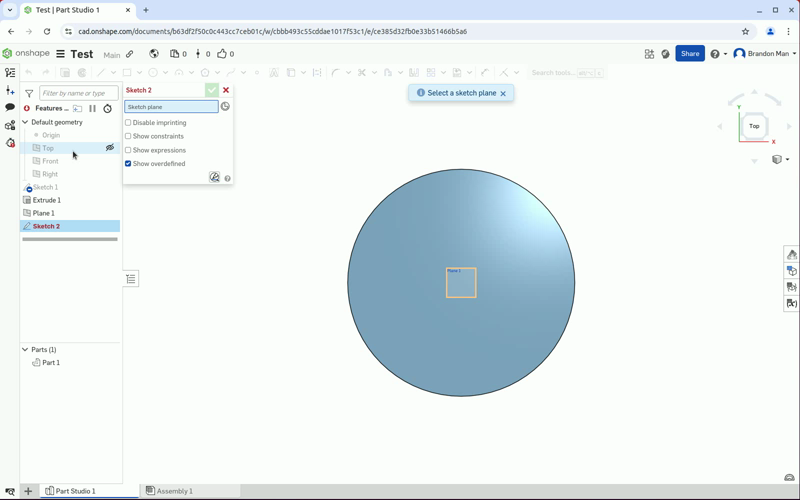
mouse_move(73, 215)
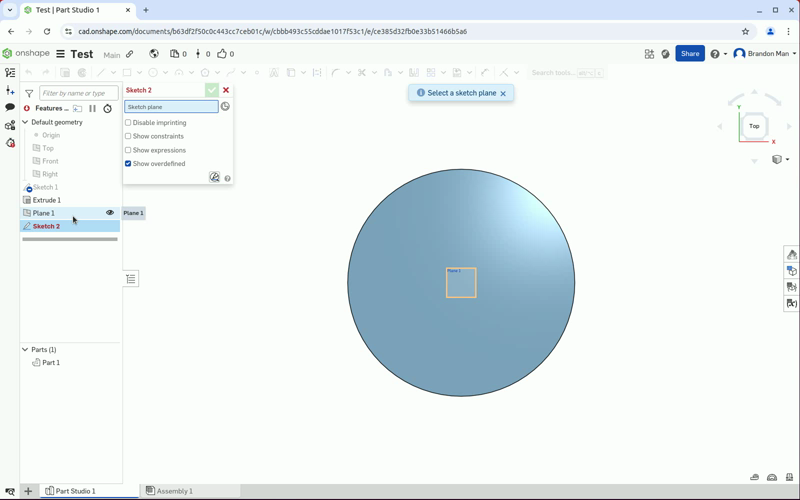
click(73, 215)
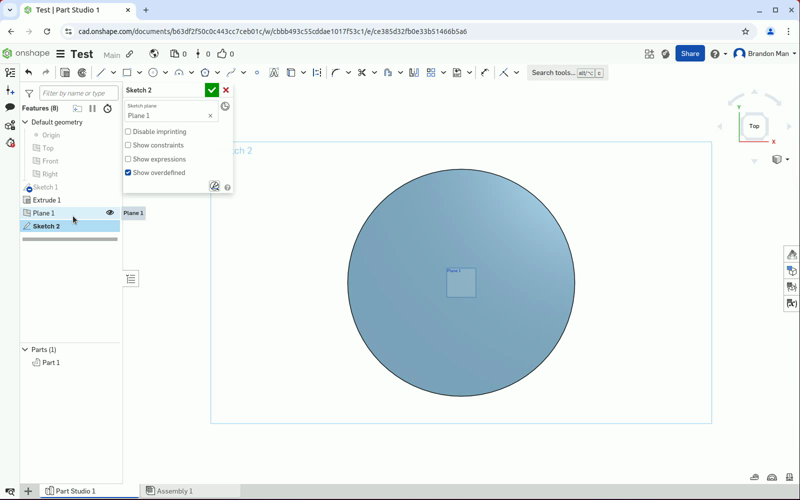
mouse_move(73, 352)
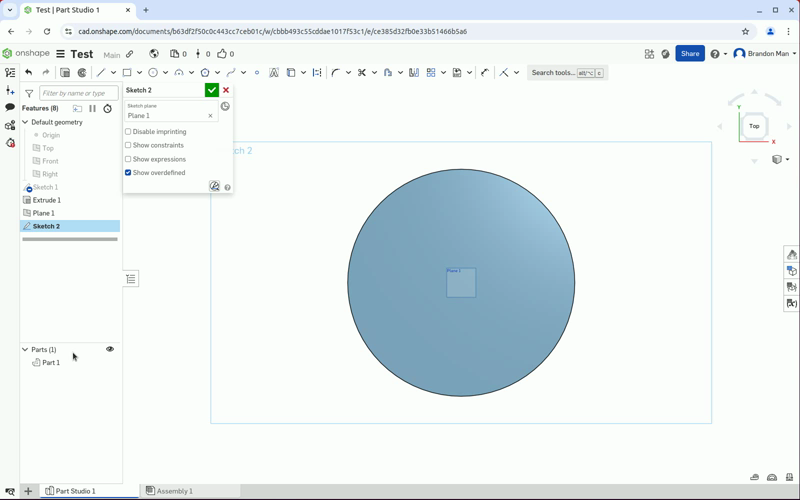
key(y)
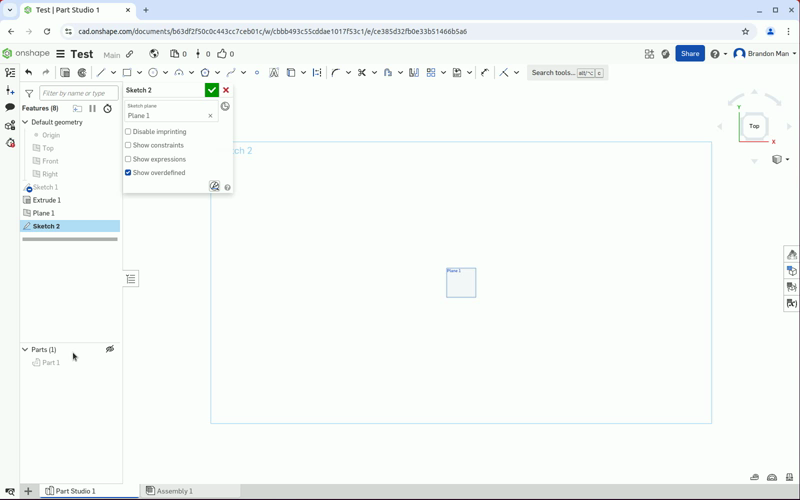
key(c)
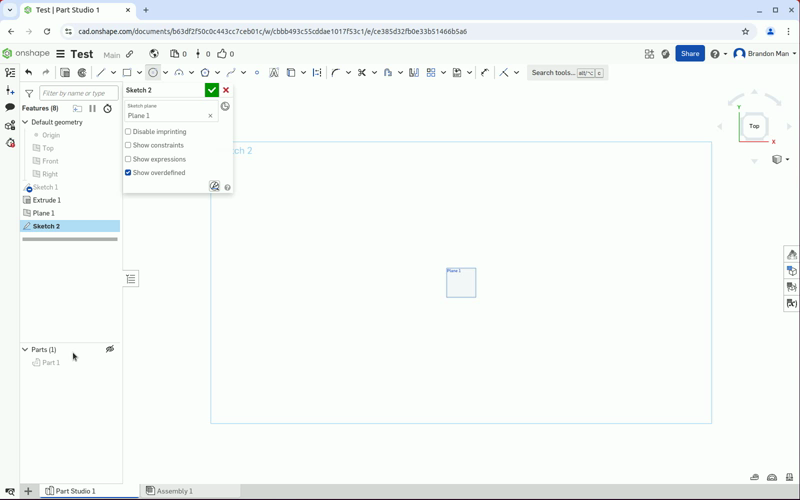
key_down(shift)
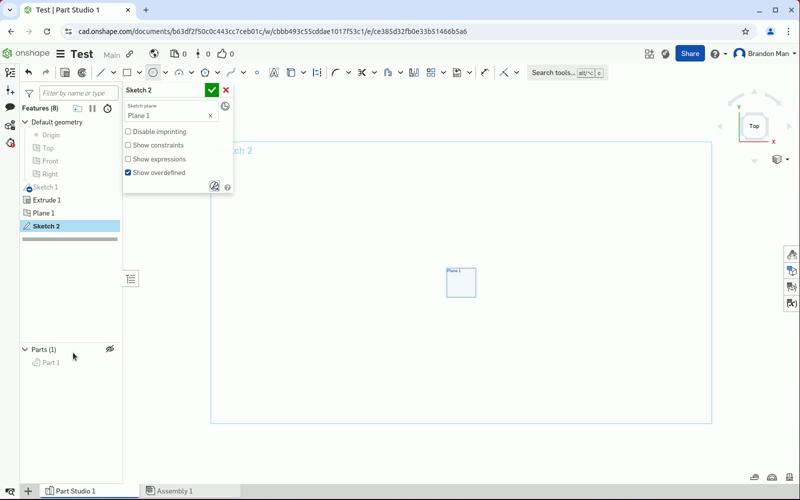
mouse_move(449, 279)
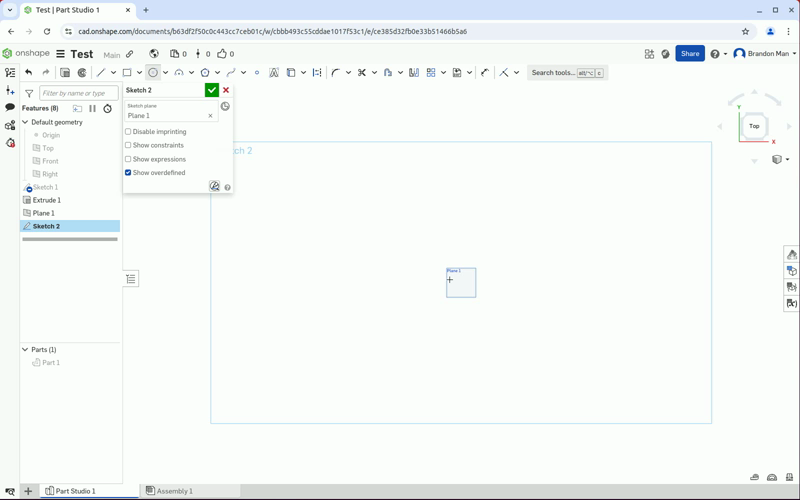
click(449, 279)
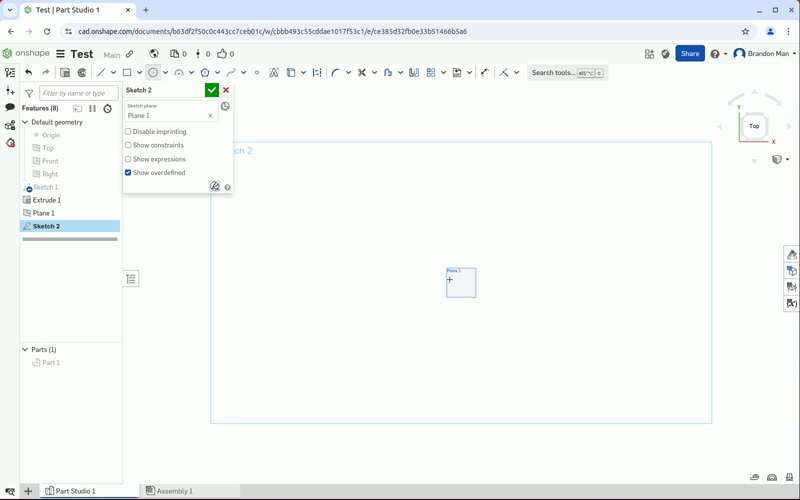
key_up(shift)
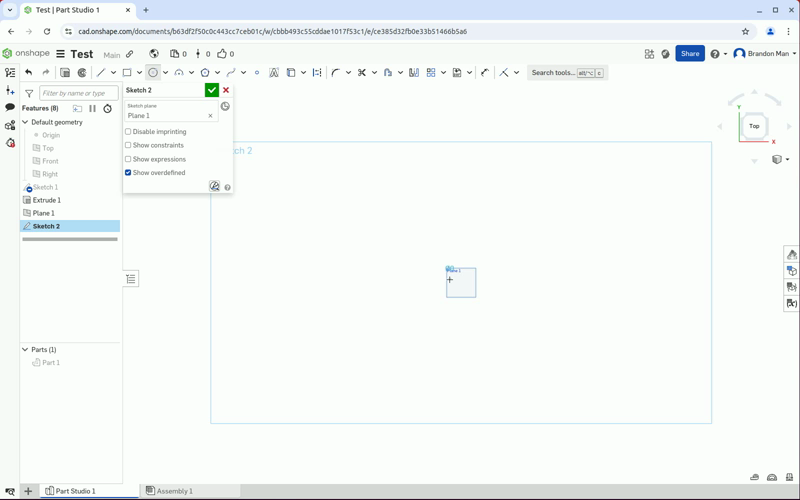
mouse_move(513, 279)
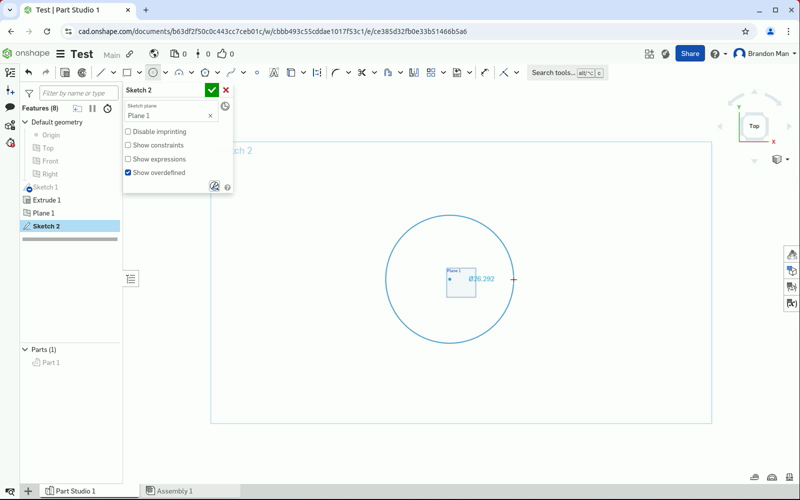
click(513, 279)
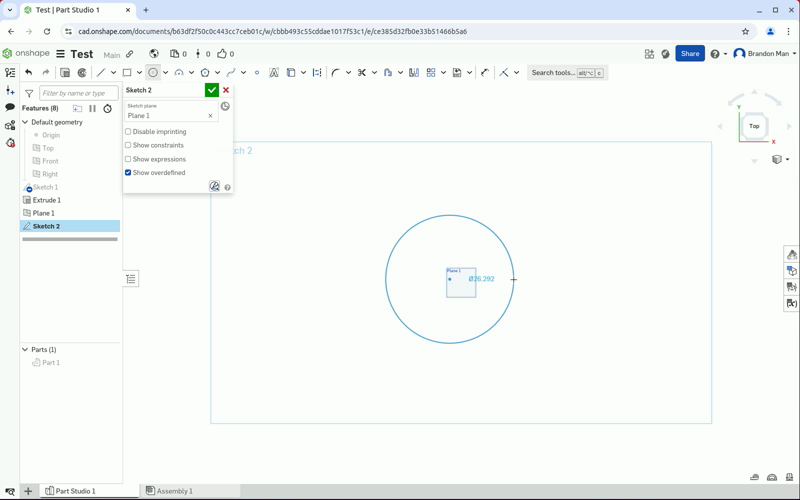
key(esc)
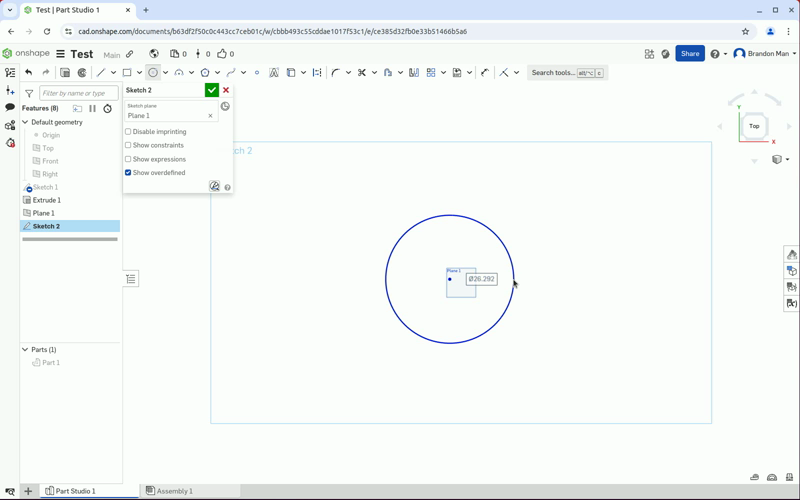
mouse_move(480, 272)
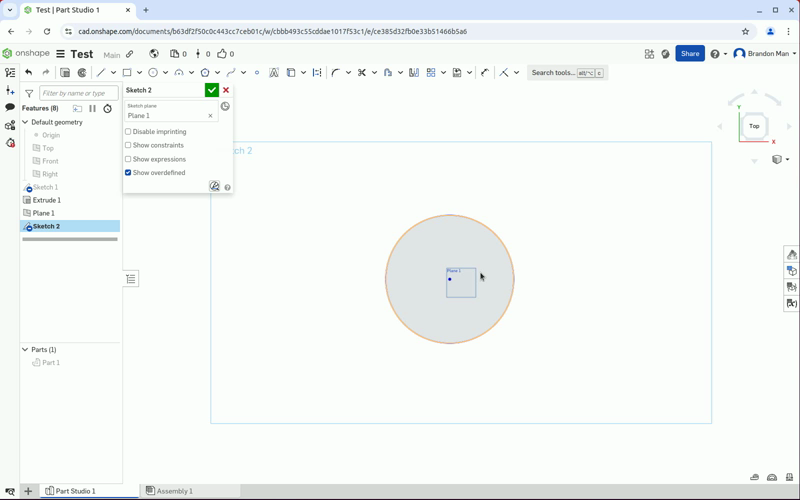
click(480, 272)
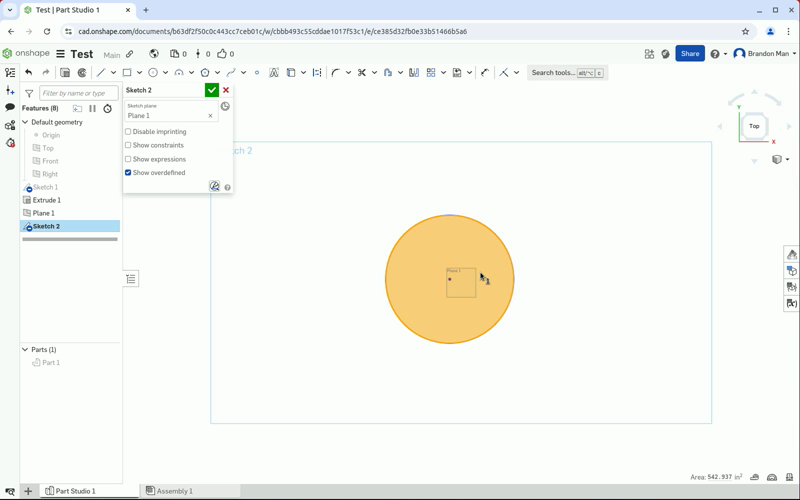
mouse_move(73, 352)
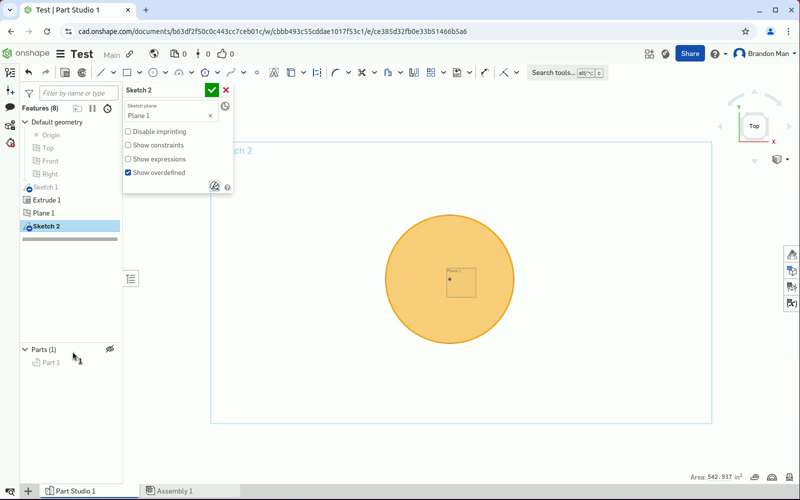
key(shift+y)
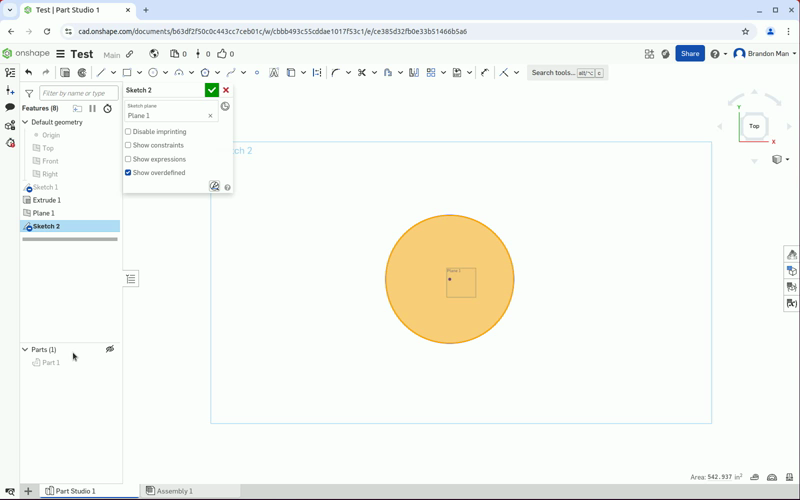
key(shift+e)
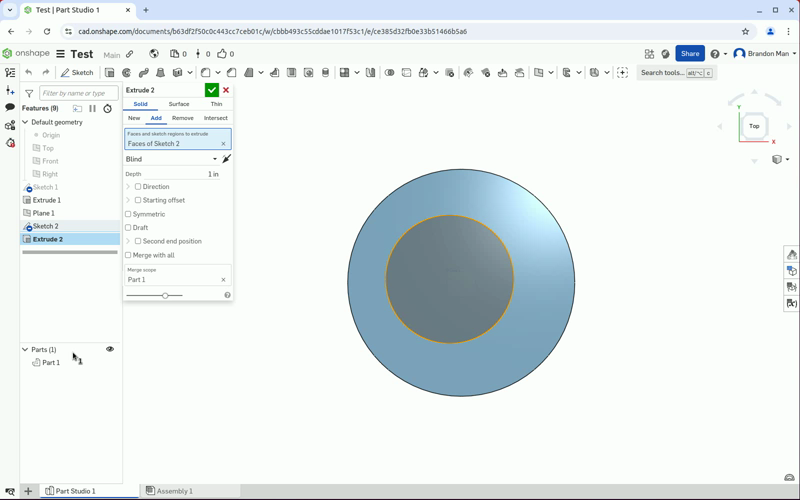
mouse_move(143, 106)
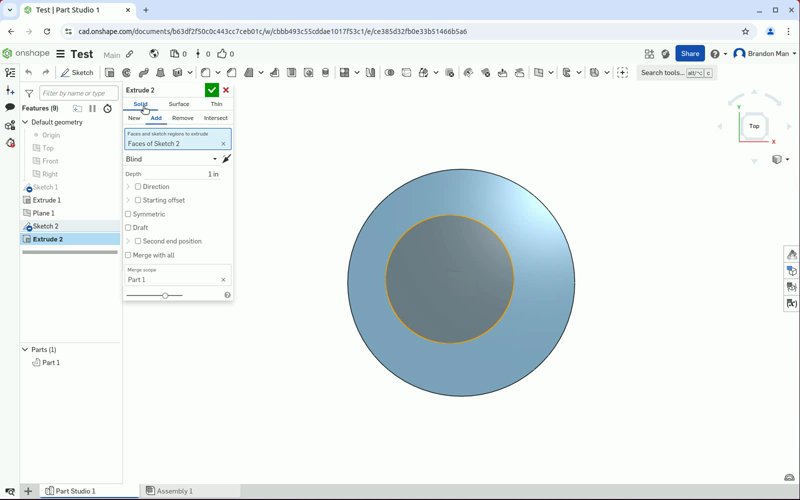
click(143, 106)
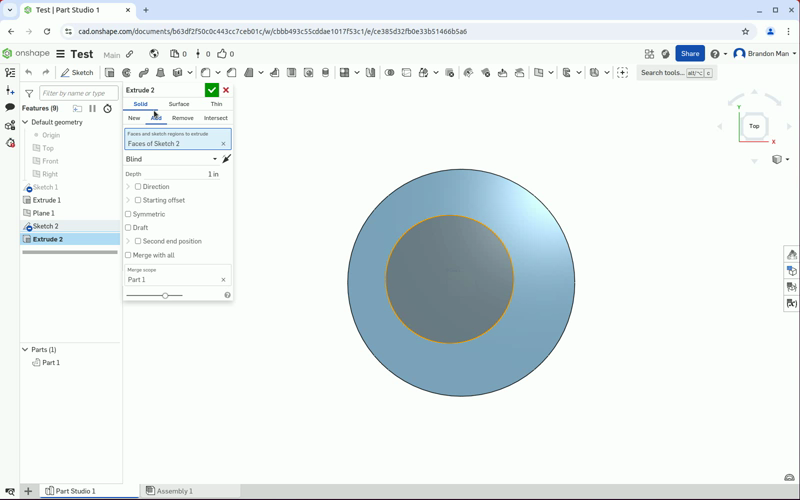
mouse_move(186, 120)
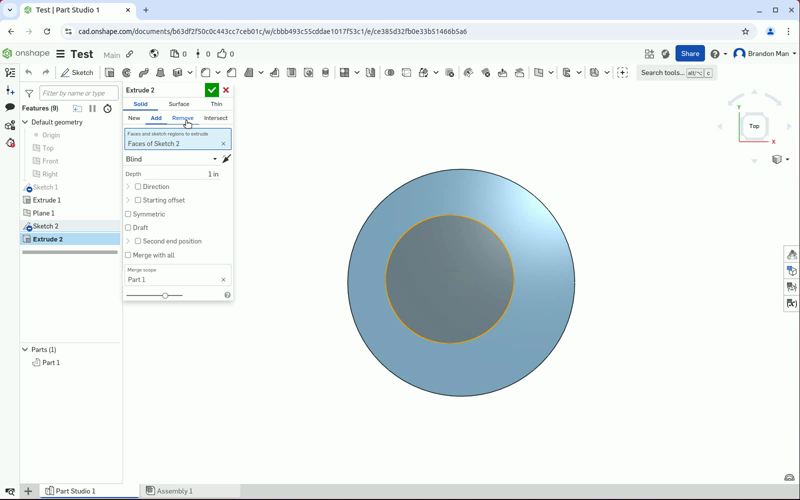
click(186, 120)
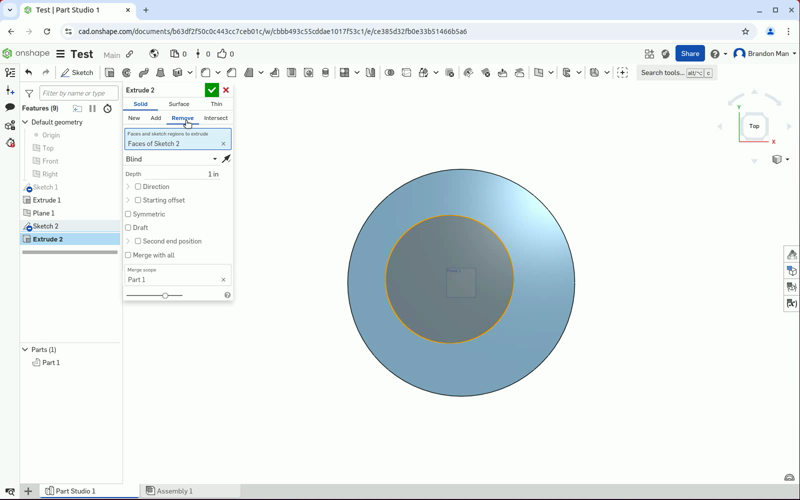
key(tab, 4)
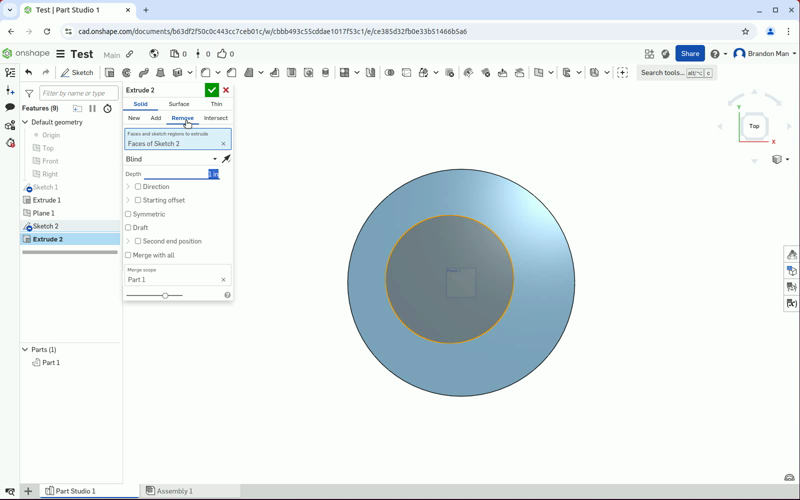
text(30.811)
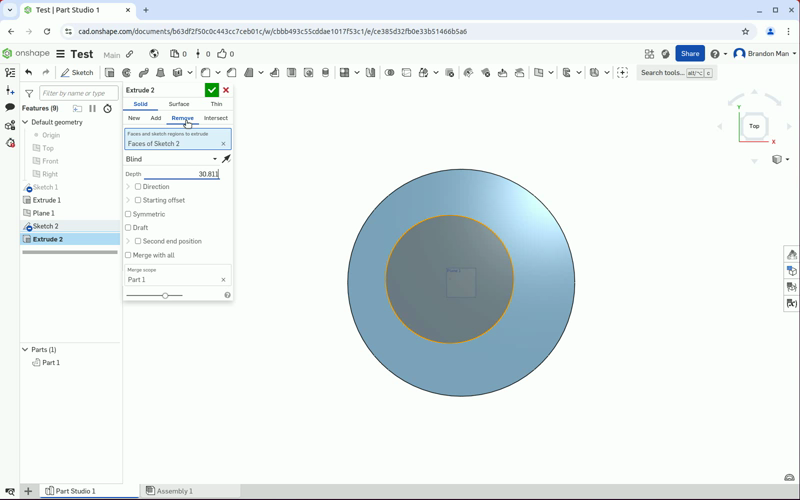
key(tab, 6)
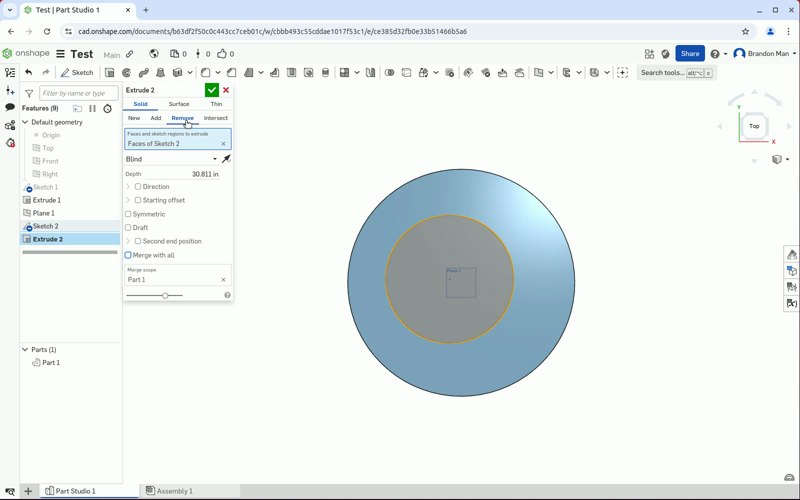
key(space)
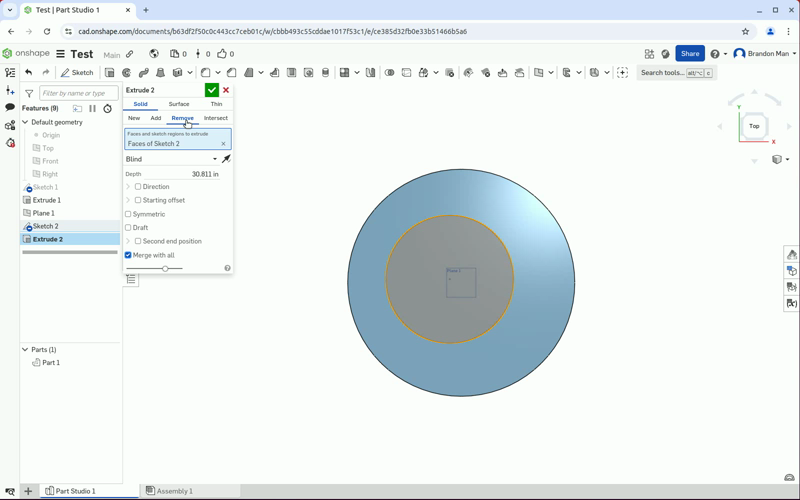
key(enter)
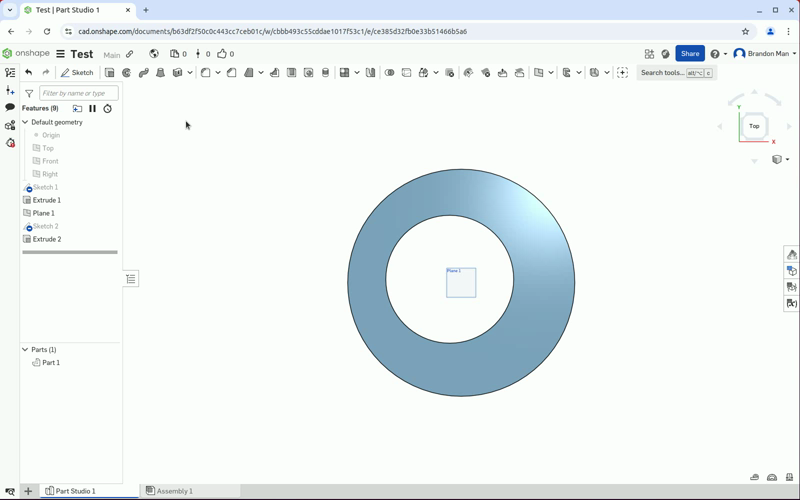
key(shift+h)
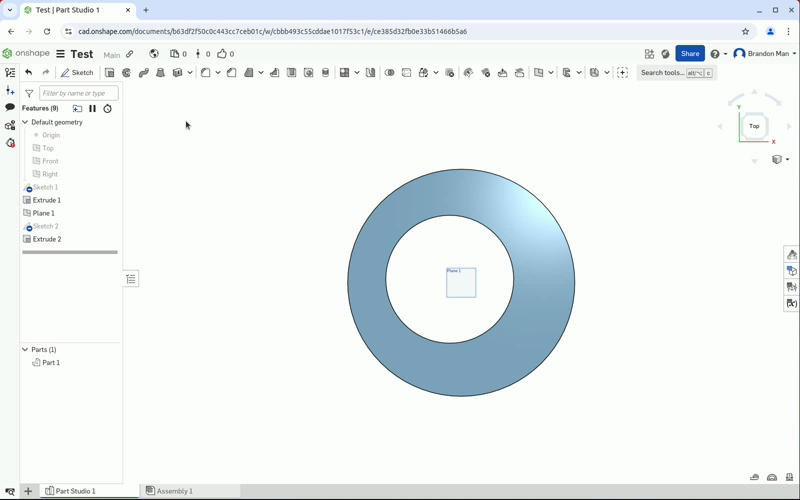
key(shift+h)
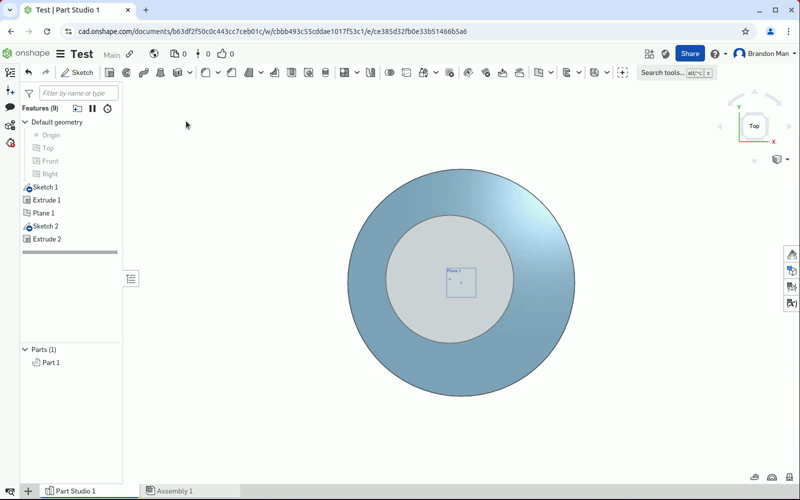
key(shift+7)
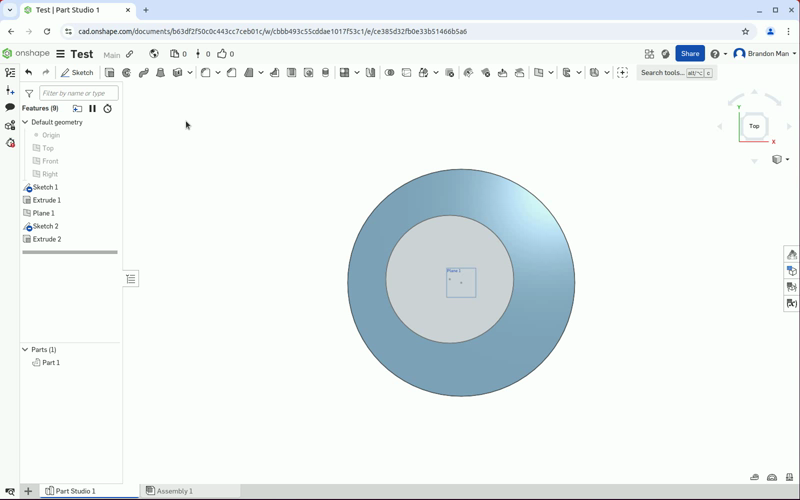
key(up, 3)
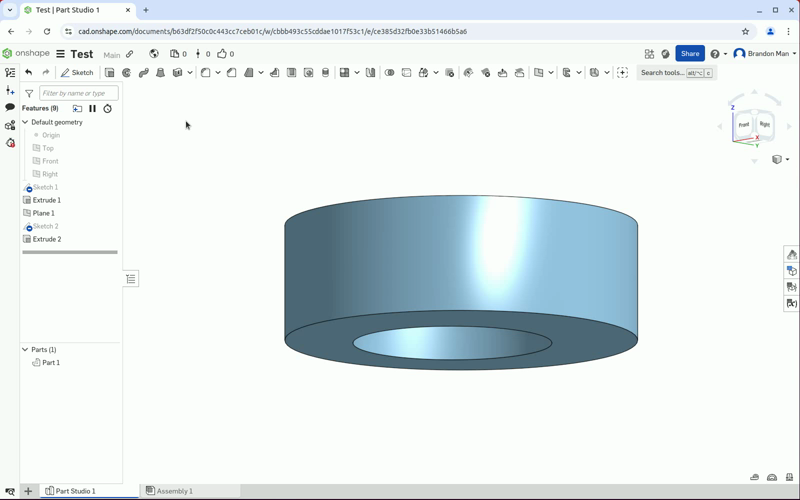
key(left, 3)
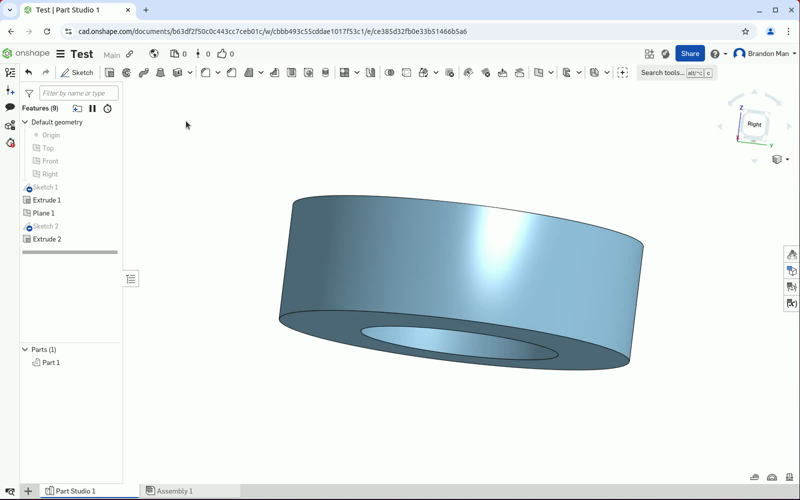
key(right, 3)
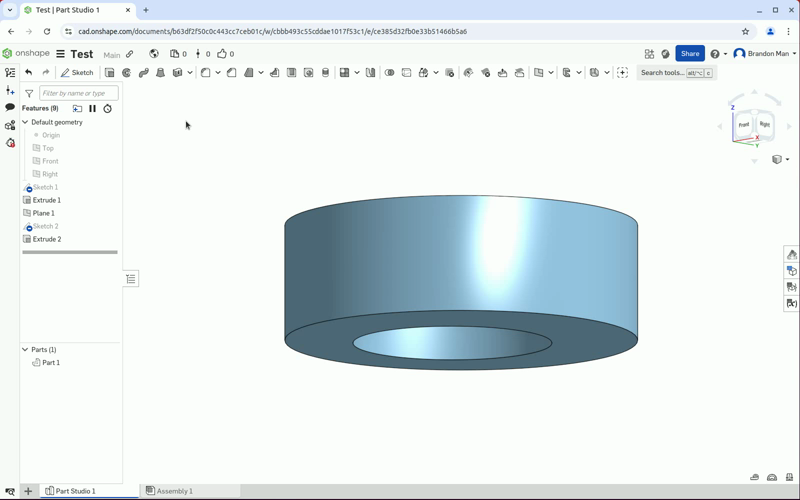
key(down, 3)
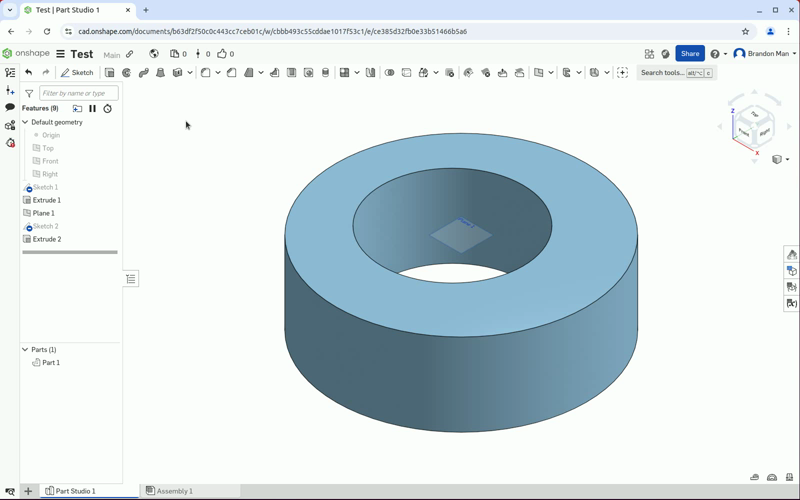
mouse_move(73, 189)
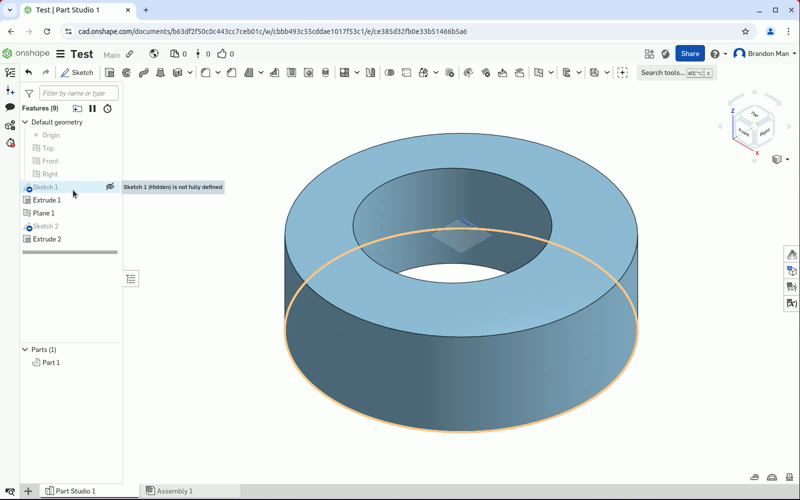
click(73, 189)